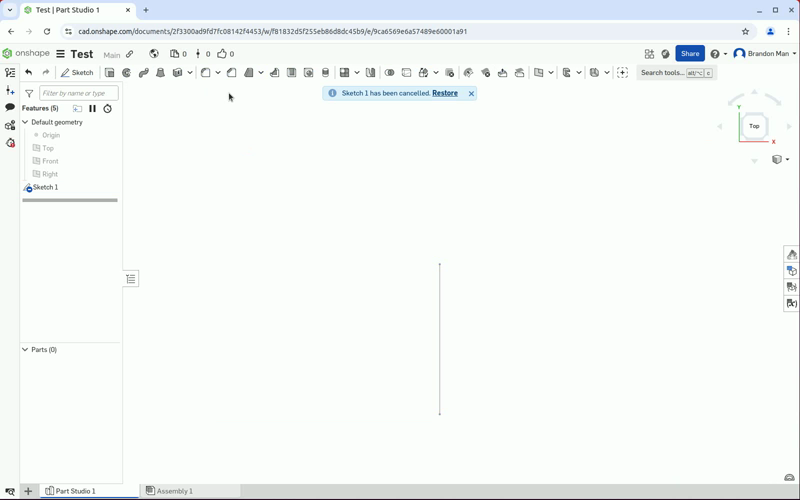
key(shift+h)
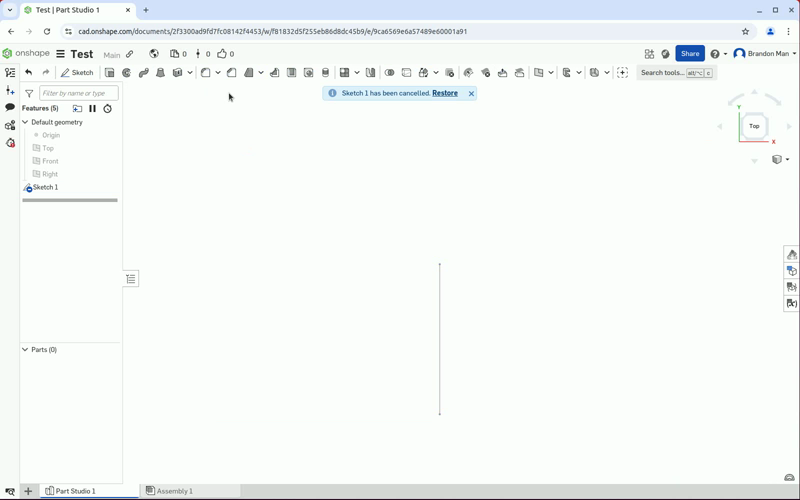
mouse_move(73, 352)
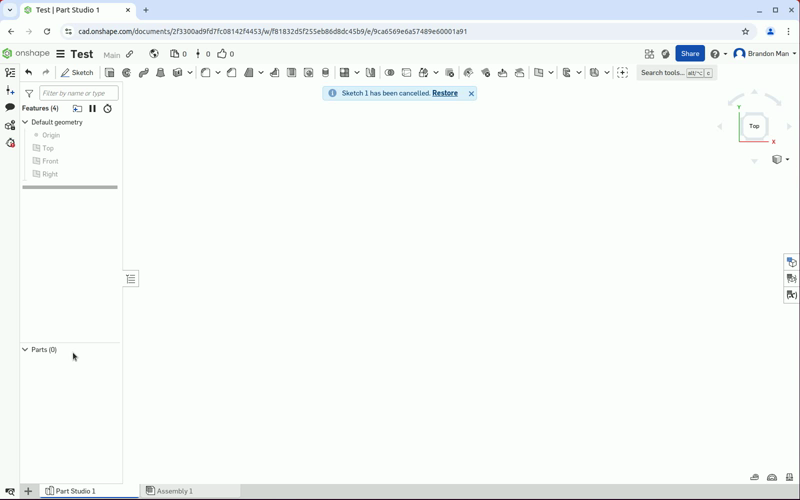
key(y)
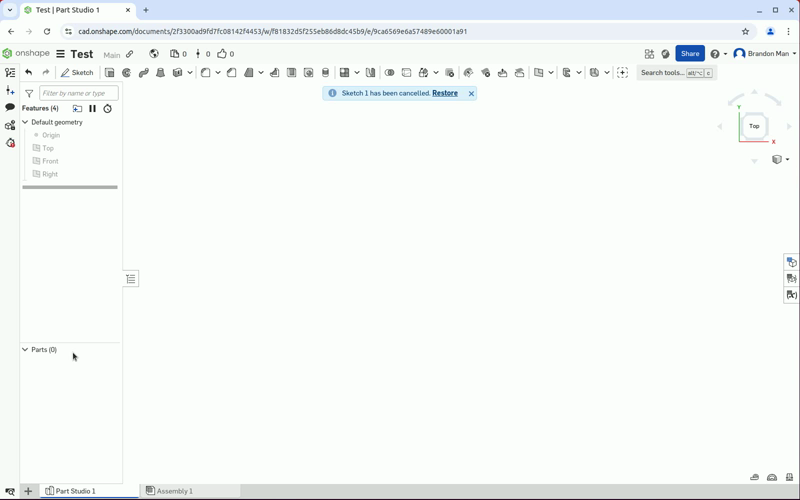
key(shift+p)
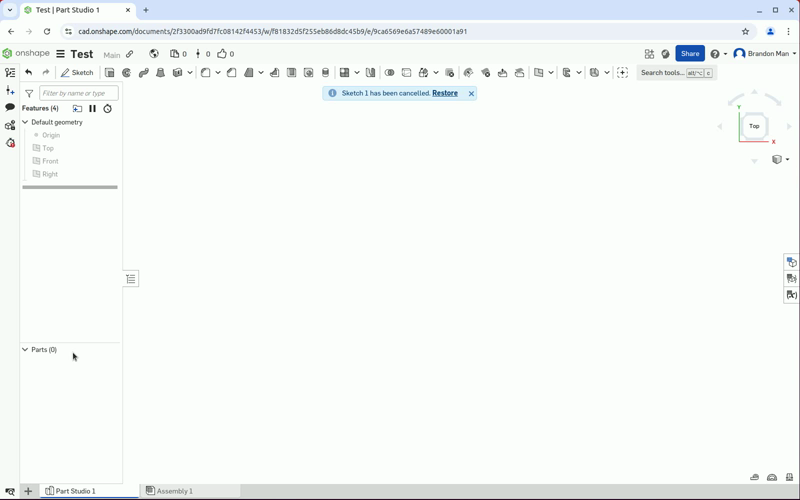
key(space)
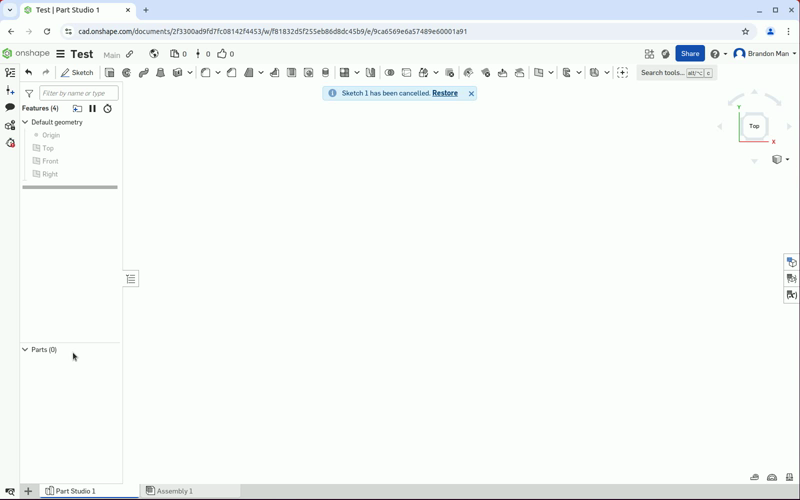
key_down(shift)
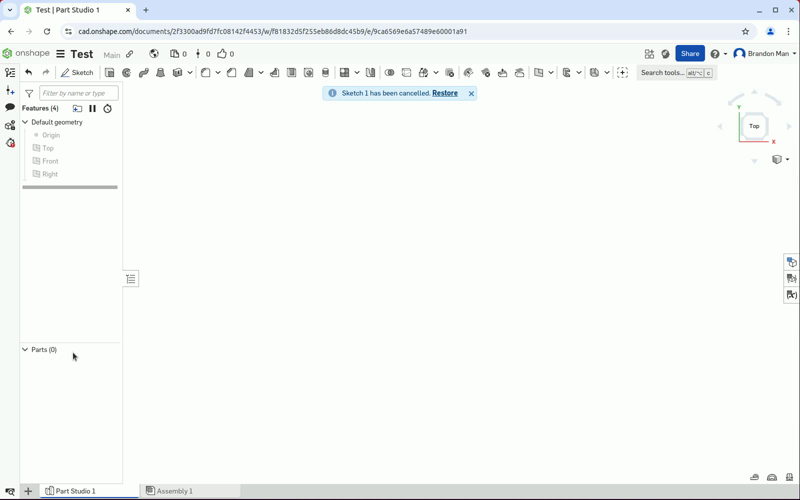
key(up)
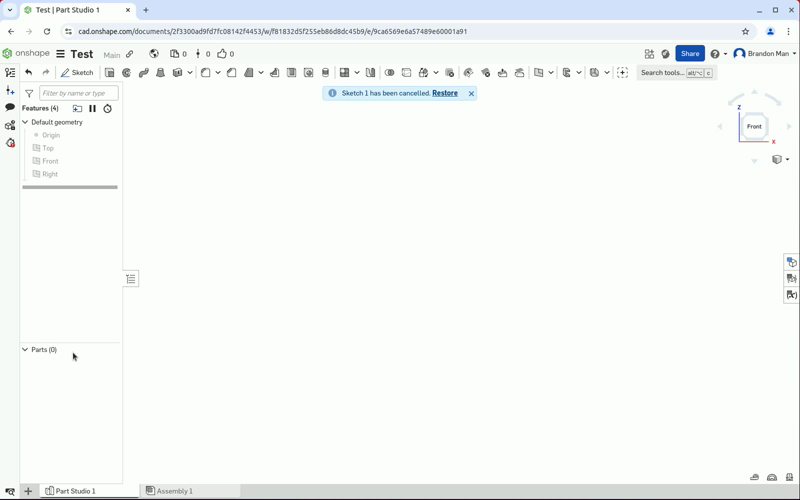
key_up(shift)
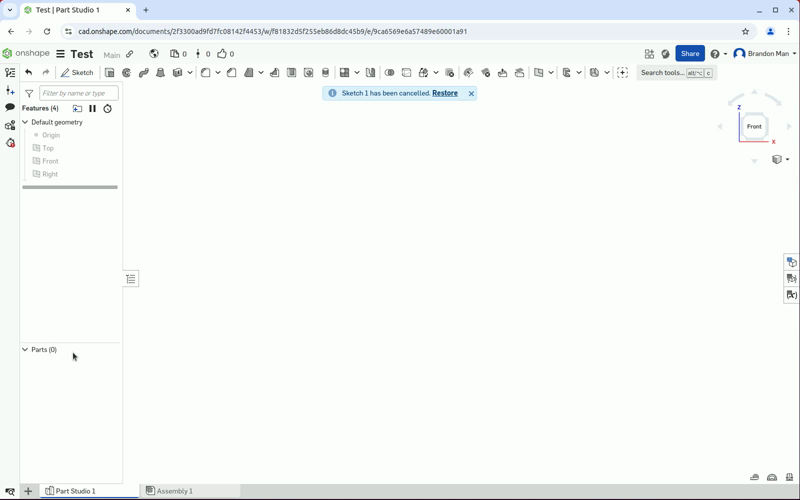
mouse_move(73, 352)
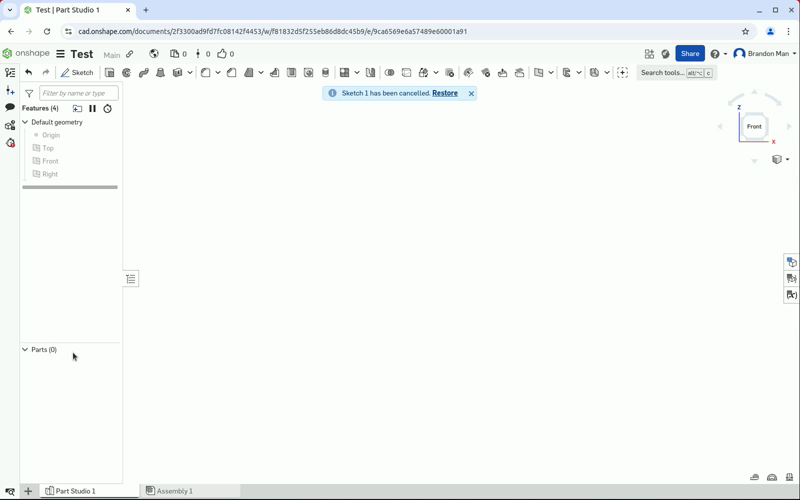
key(shift+y)
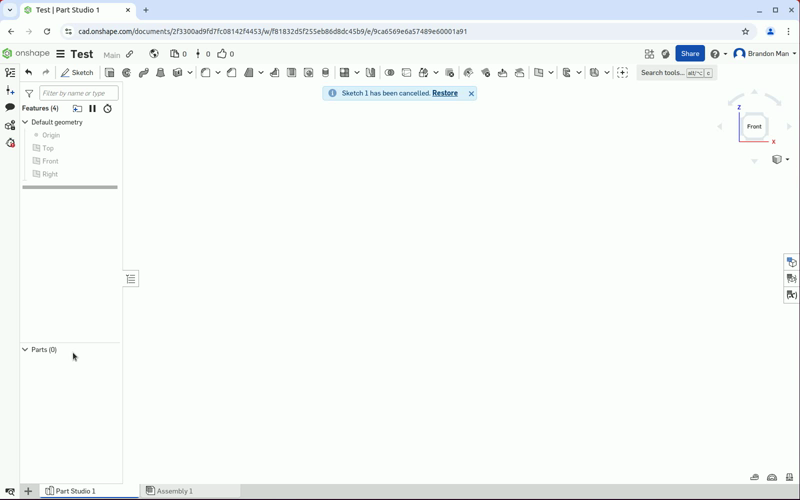
key(shift+s)
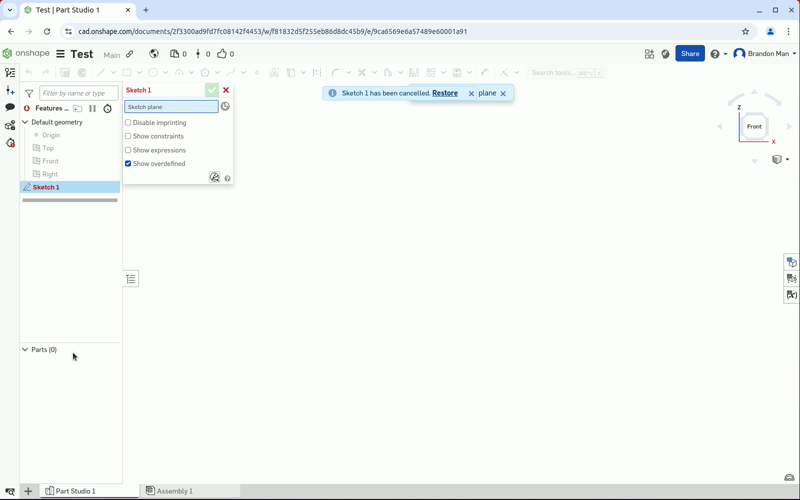
mouse_move(73, 163)
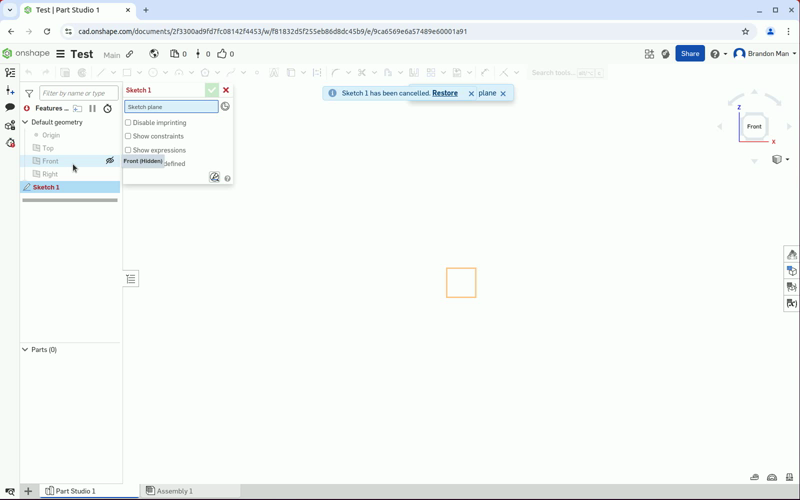
click(73, 163)
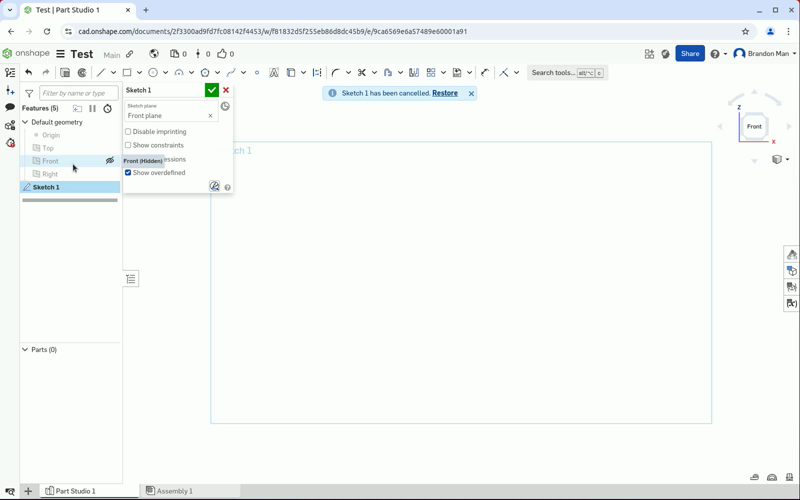
mouse_move(73, 352)
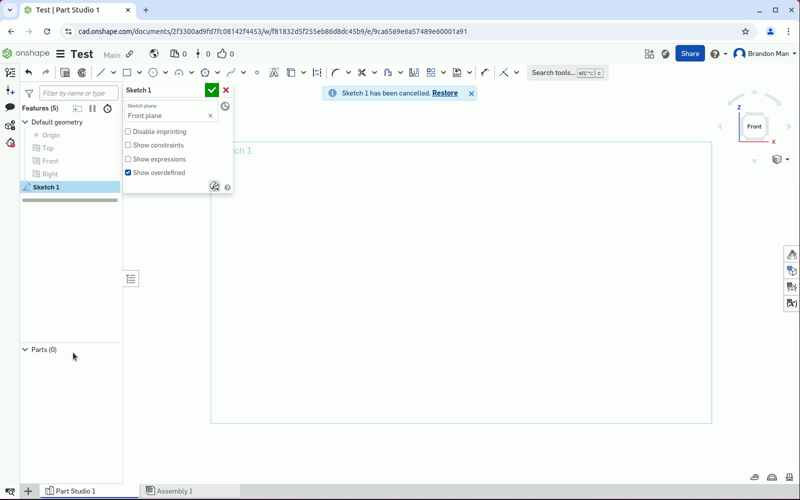
key(y)
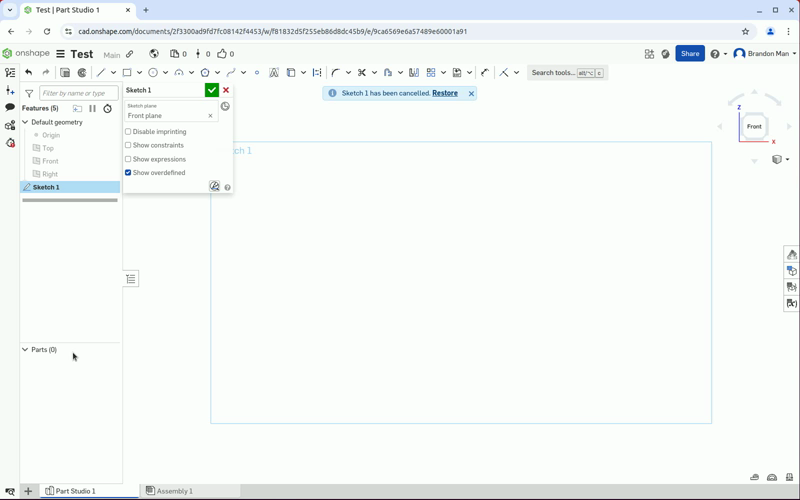
key(c)
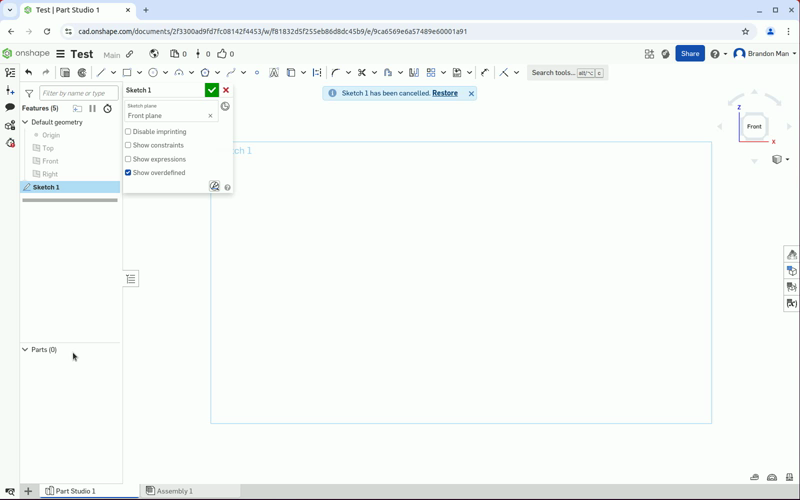
key_down(shift)
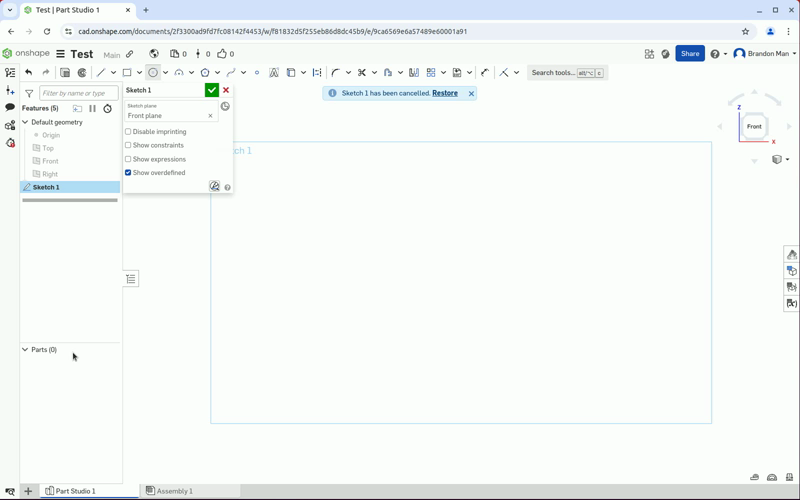
mouse_move(461, 282)
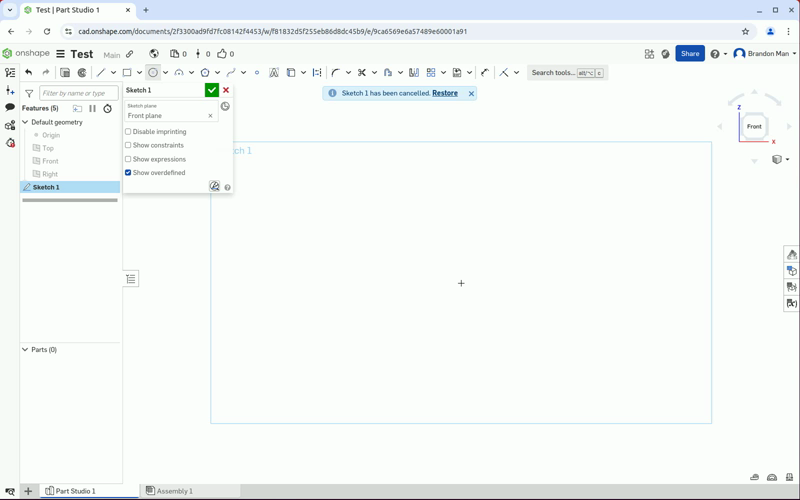
click(461, 282)
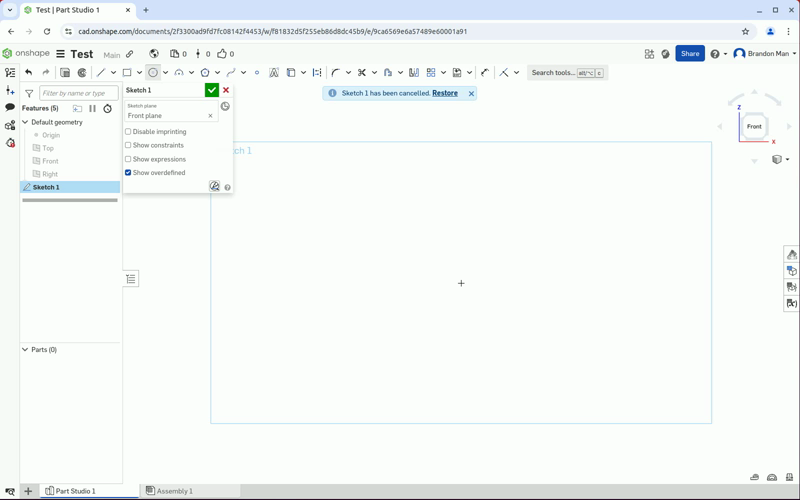
key_up(shift)
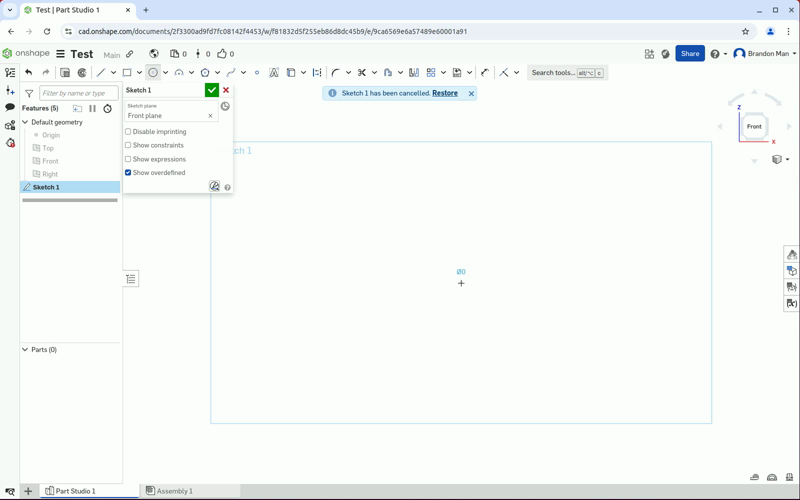
mouse_move(537, 282)
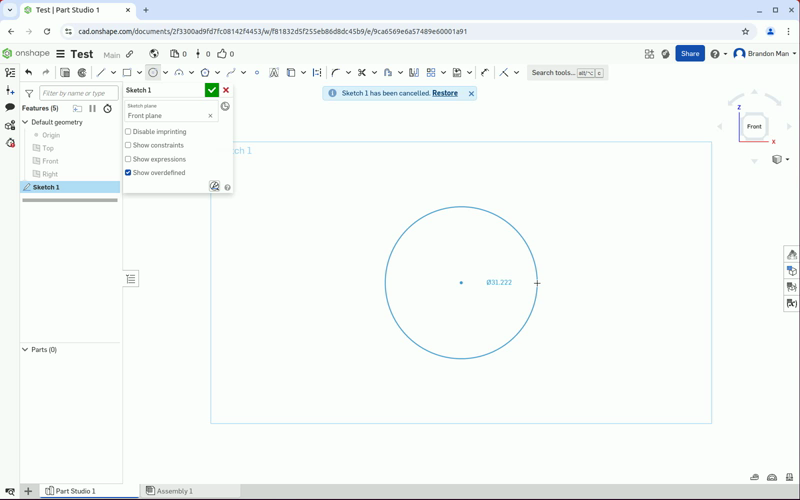
click(537, 282)
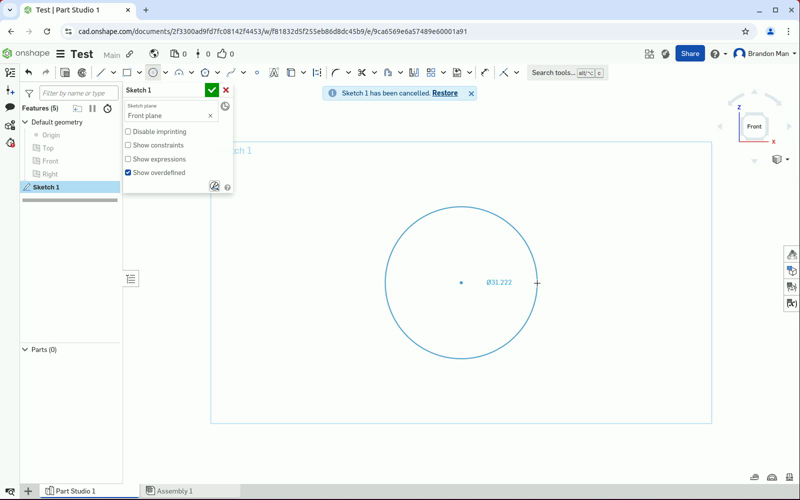
key(esc)
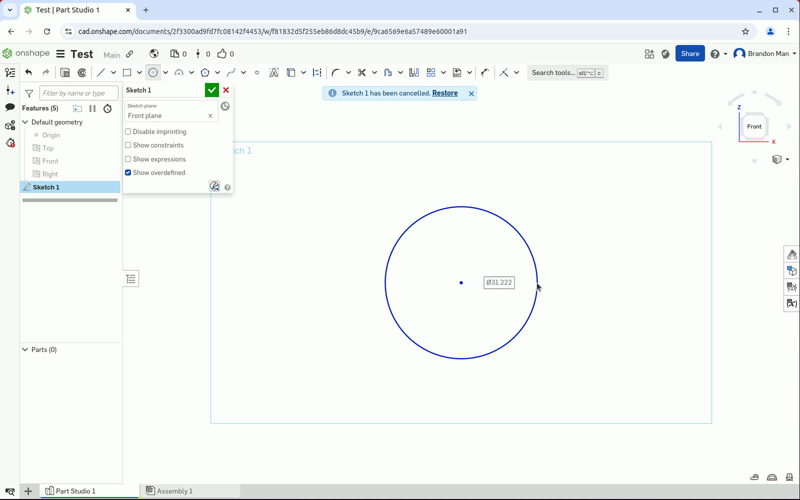
mouse_move(478, 283)
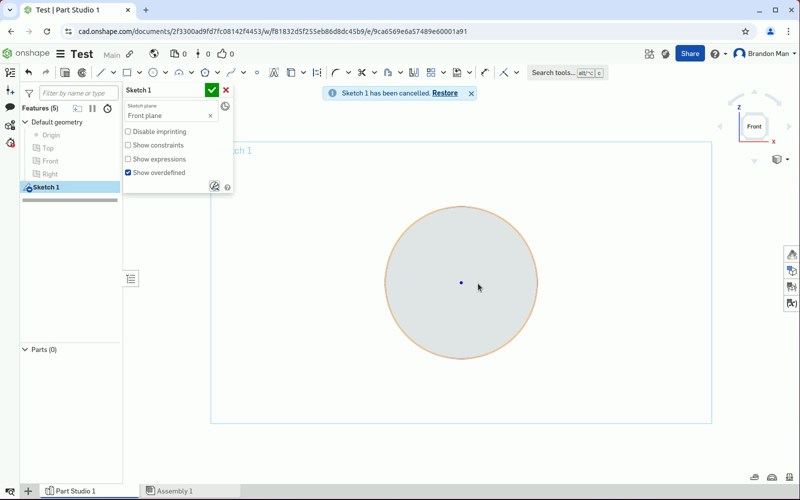
click(478, 283)
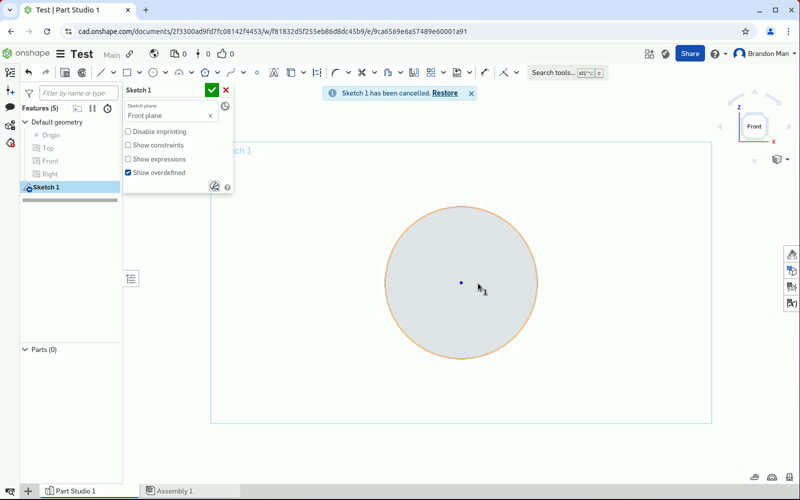
mouse_move(73, 352)
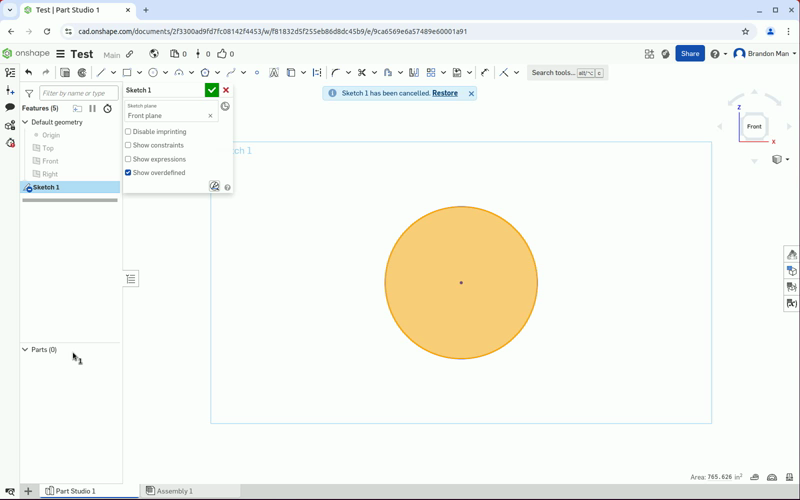
key(shift+y)
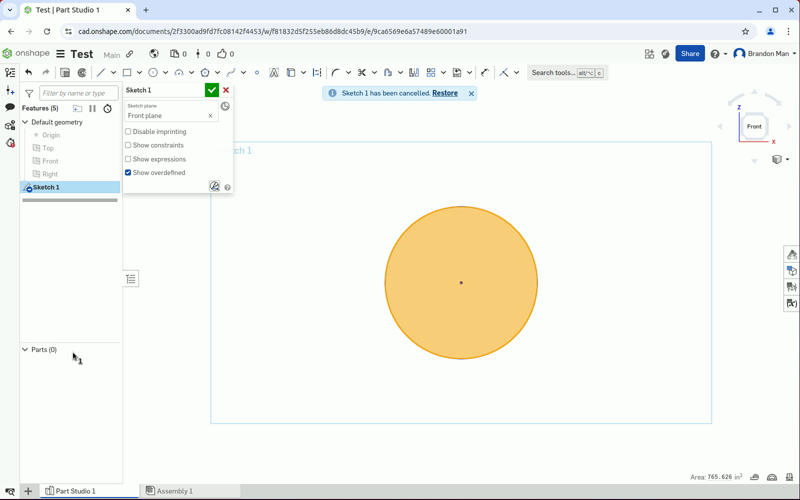
key(shift+e)
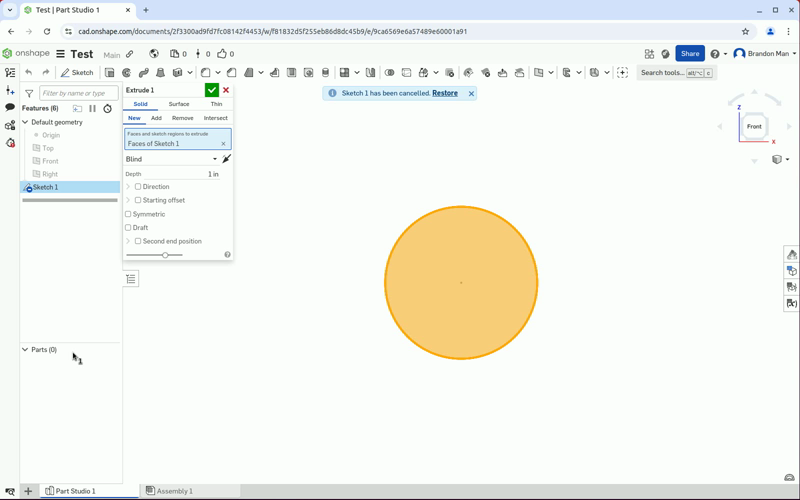
mouse_move(143, 106)
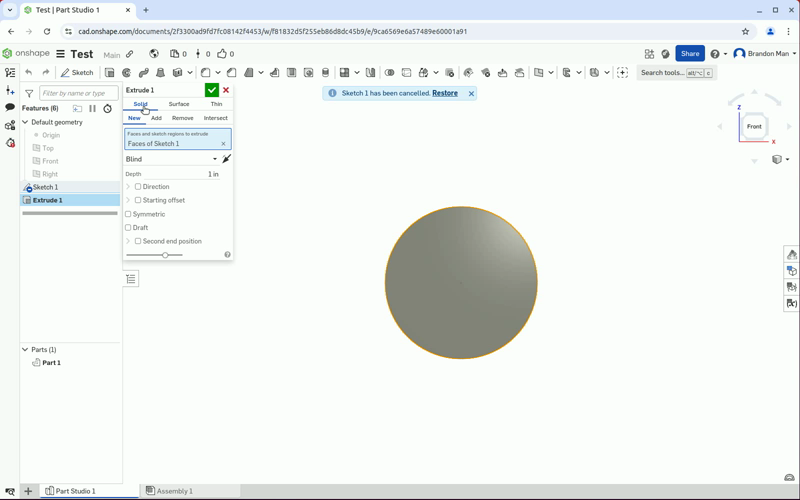
click(143, 106)
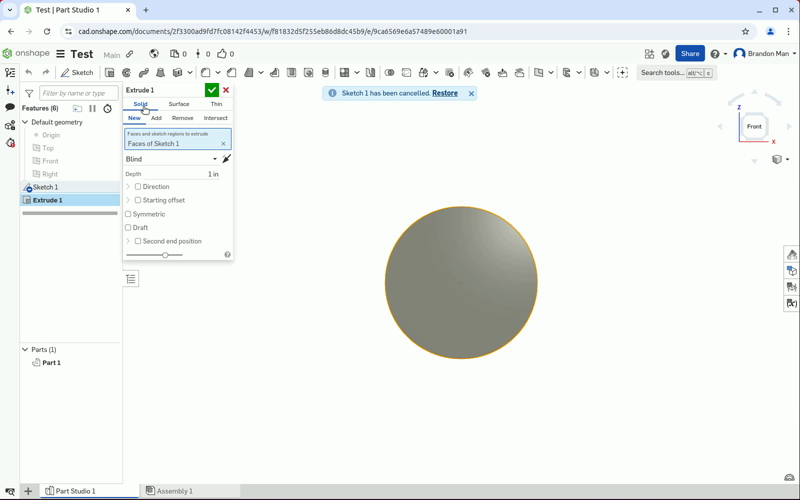
mouse_move(137, 120)
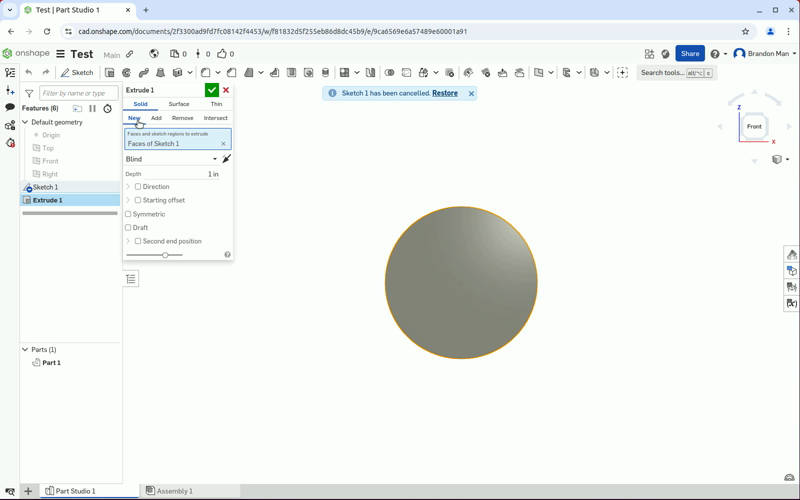
click(137, 120)
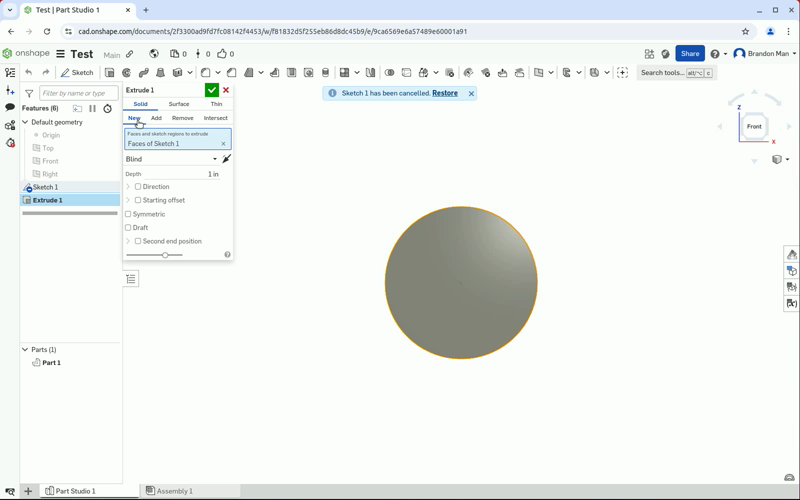
key(tab, 4)
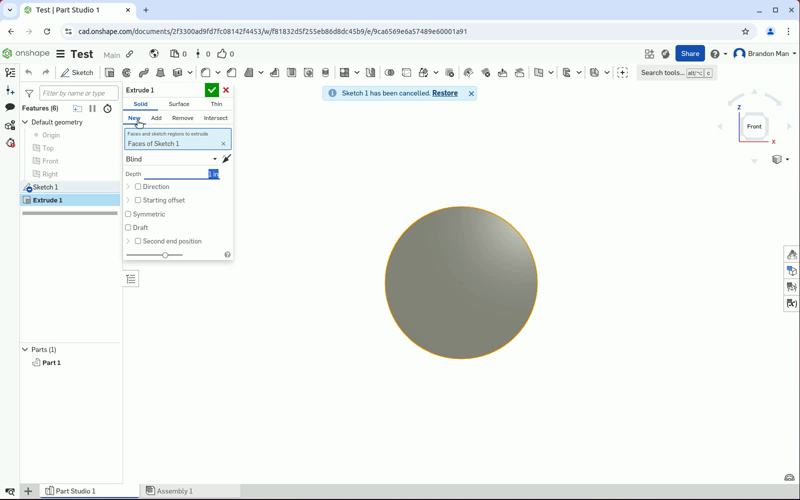
text(7.703)
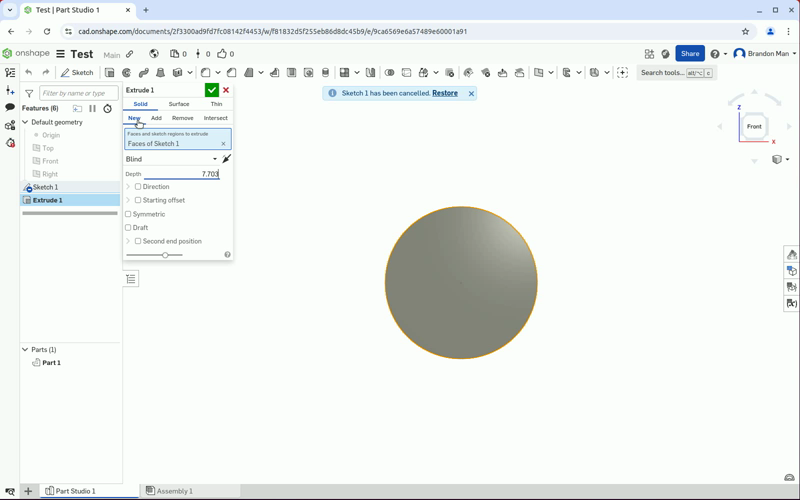
key(enter)
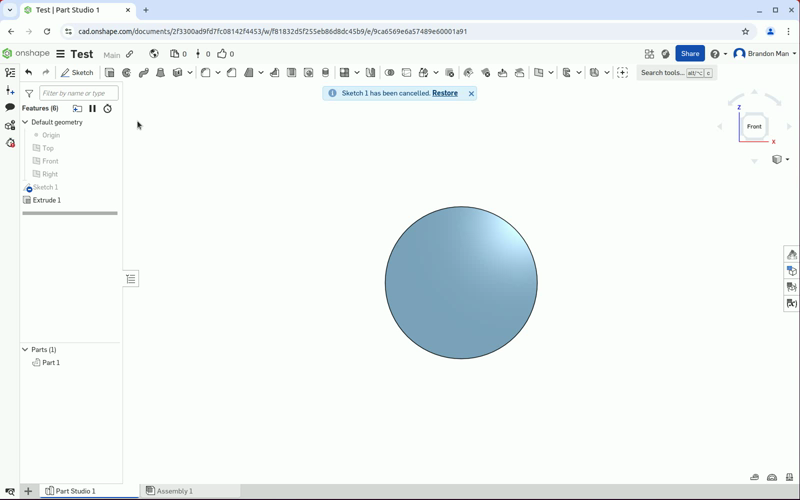
key(shift+h)
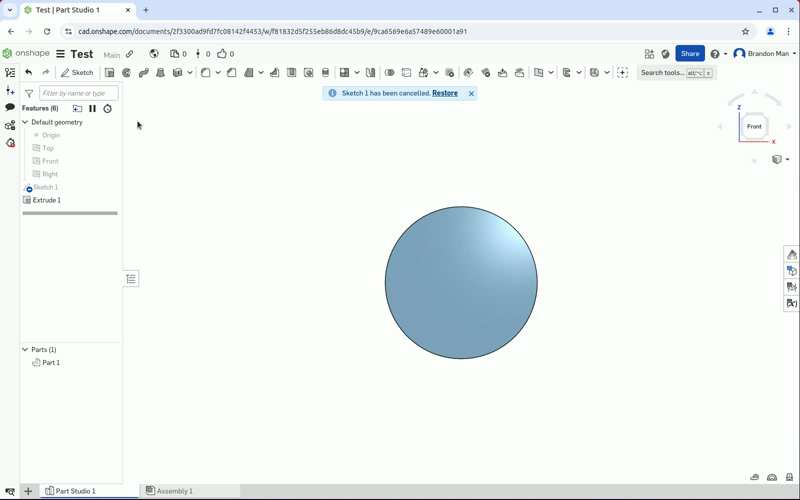
key(shift+h)
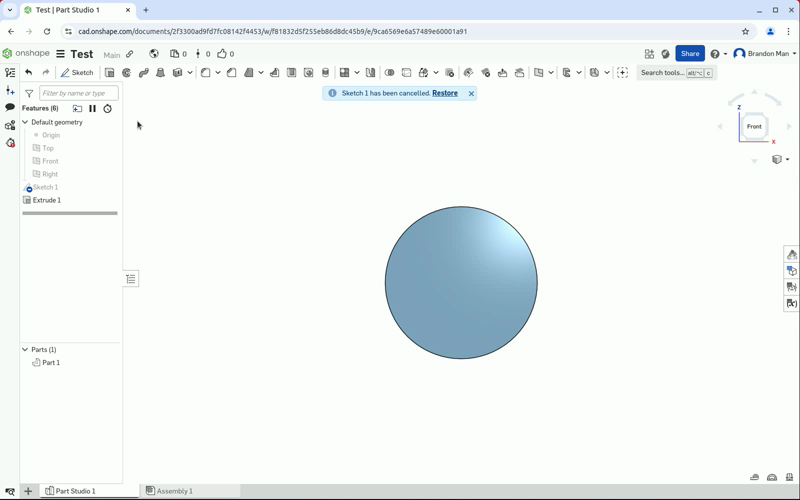
mouse_move(73, 189)
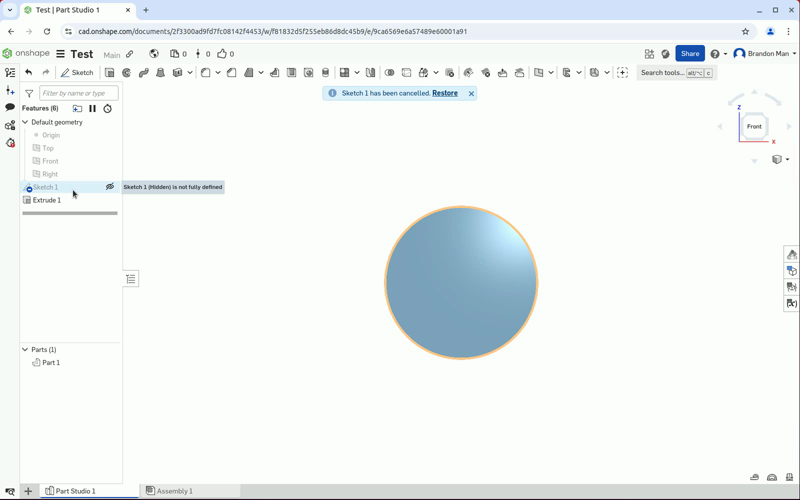
click(73, 189)
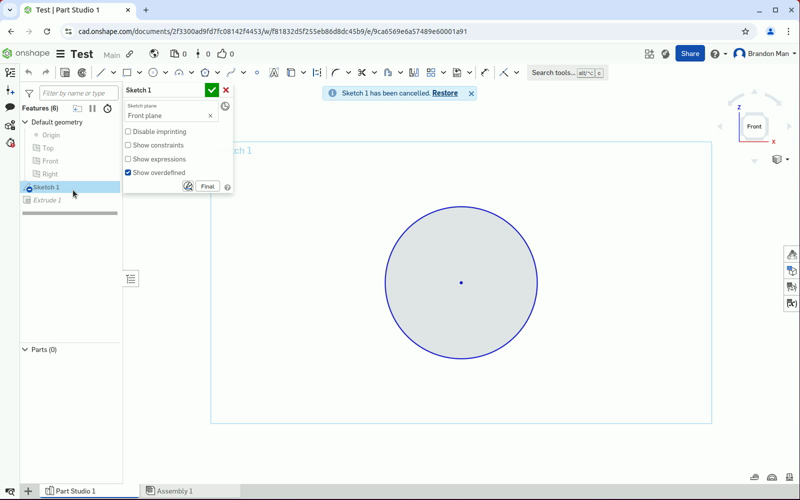
mouse_move(229, 92)
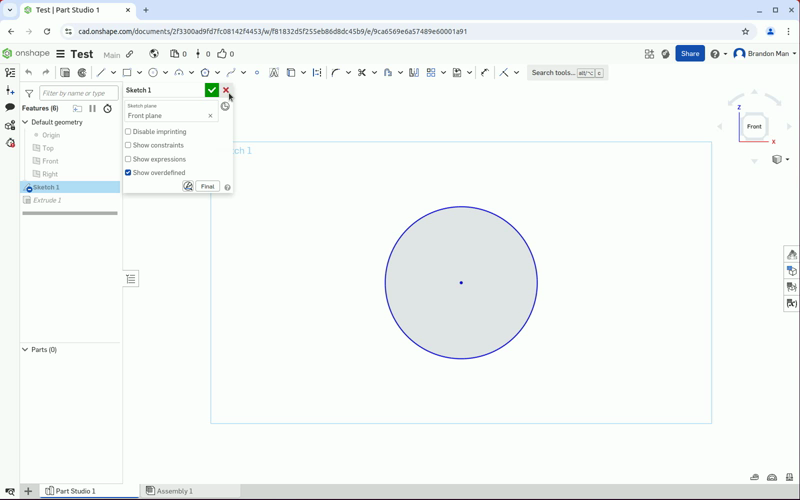
click(229, 92)
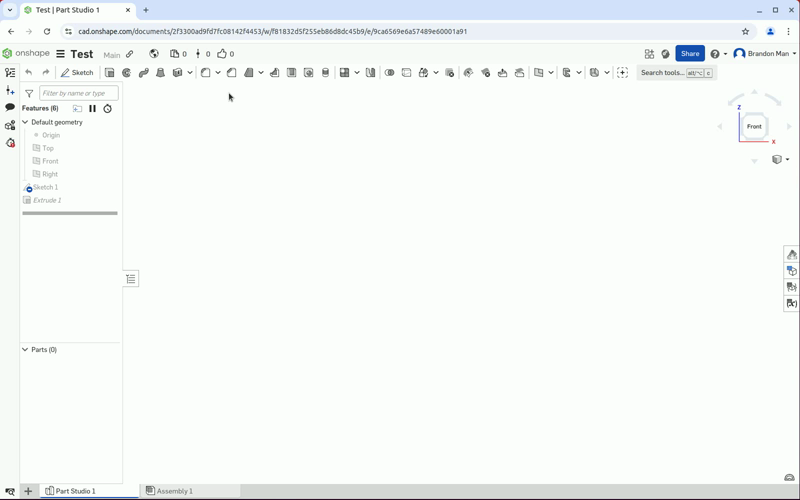
mouse_move(541, 75)
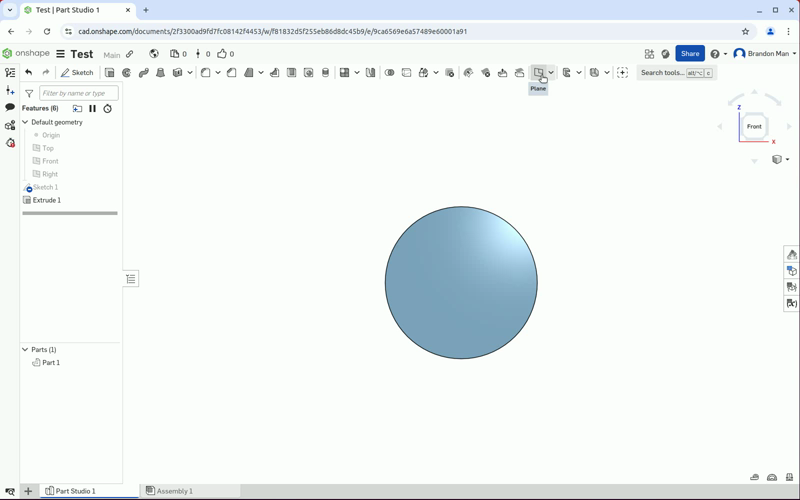
click(541, 75)
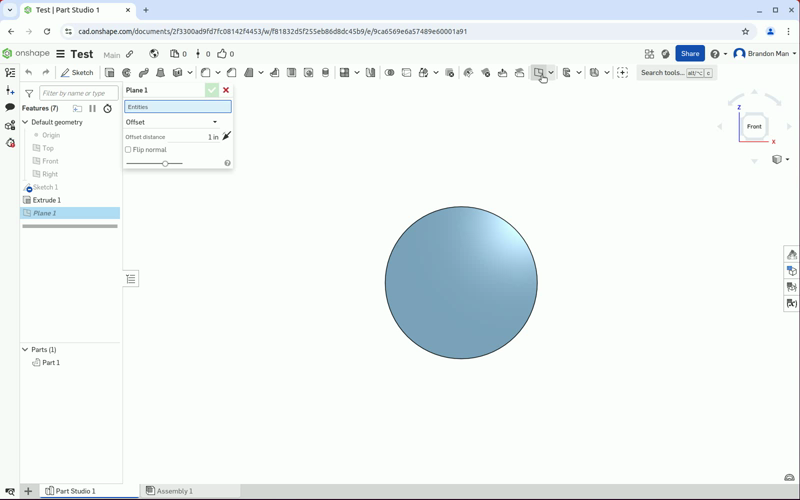
mouse_move(73, 163)
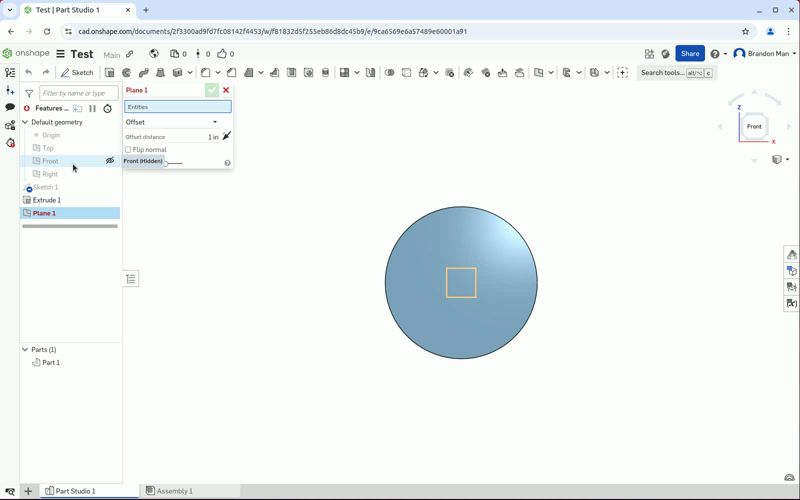
click(73, 163)
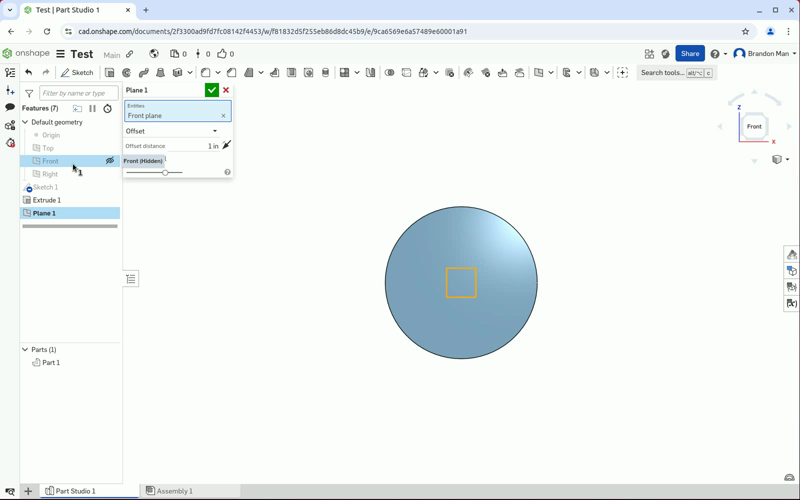
key(tab, 2)
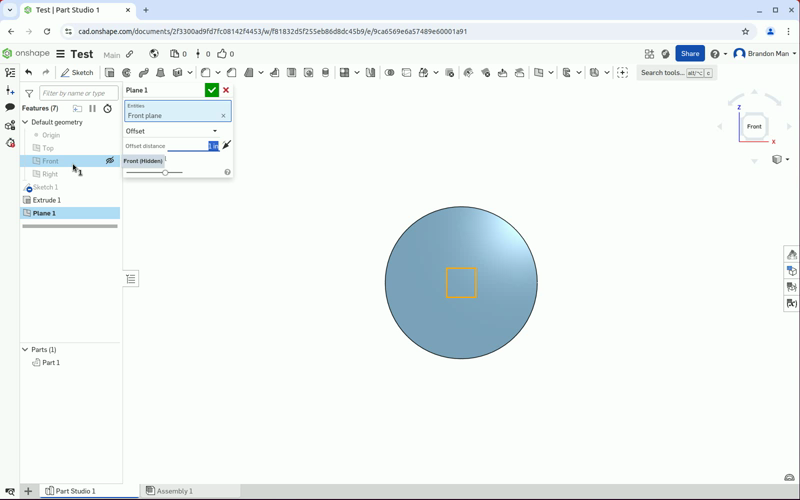
text(7.703)
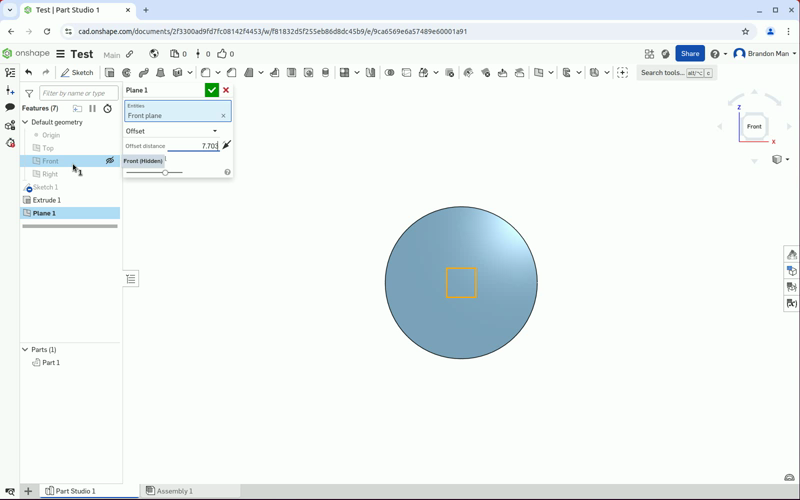
key(enter, 2)
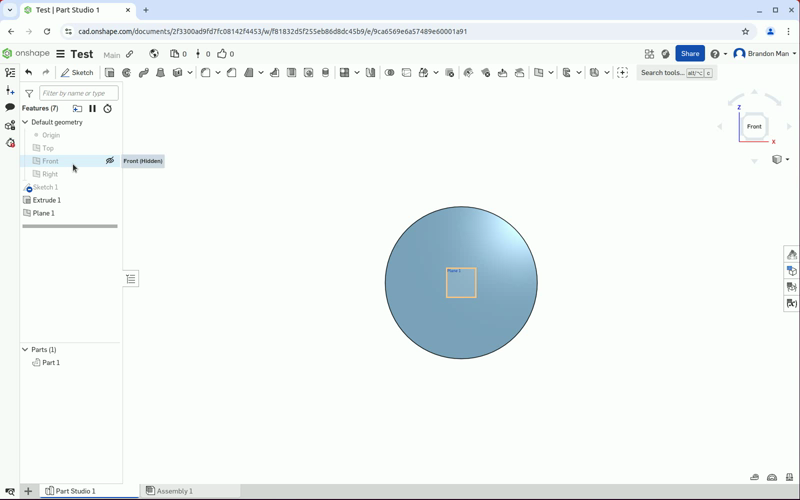
key(shift+s)
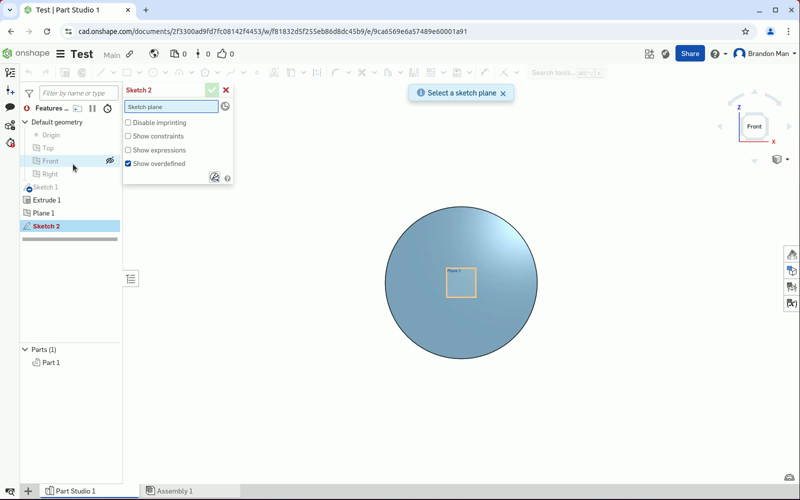
mouse_move(73, 215)
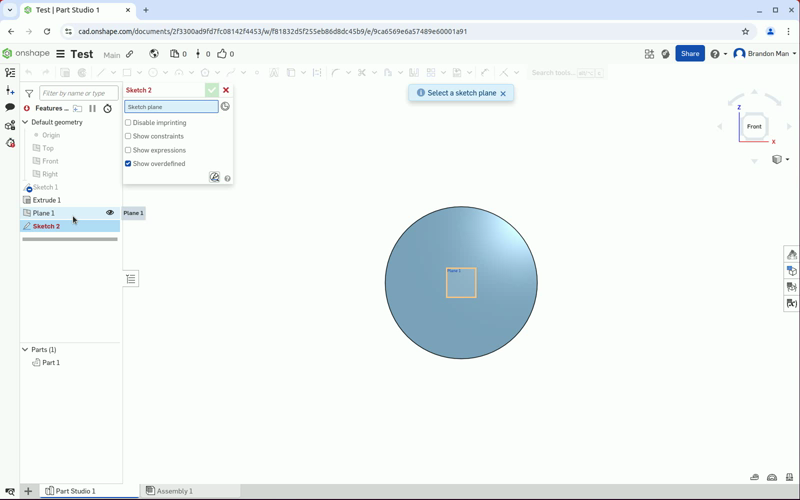
click(73, 215)
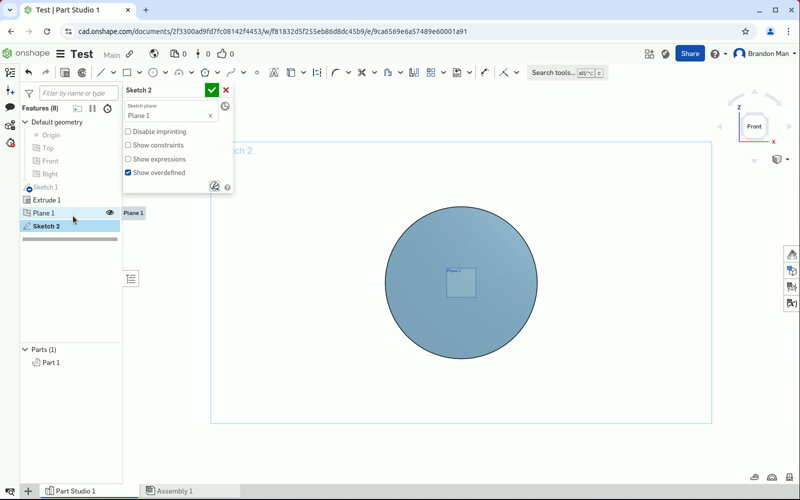
mouse_move(73, 352)
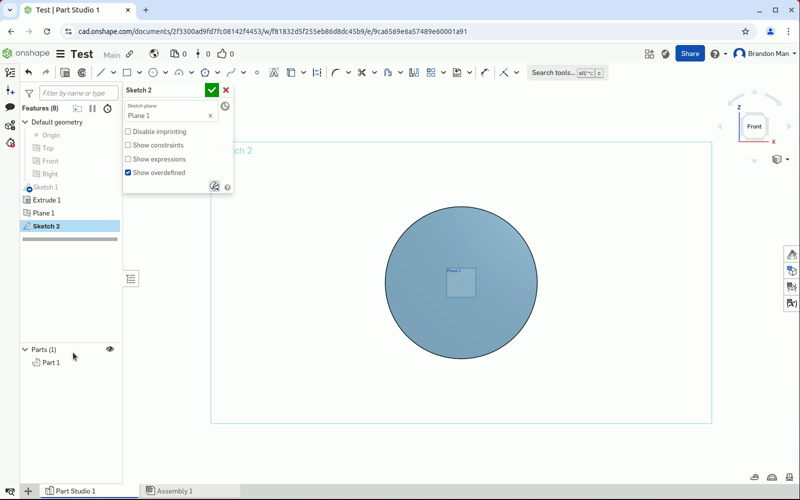
key(y)
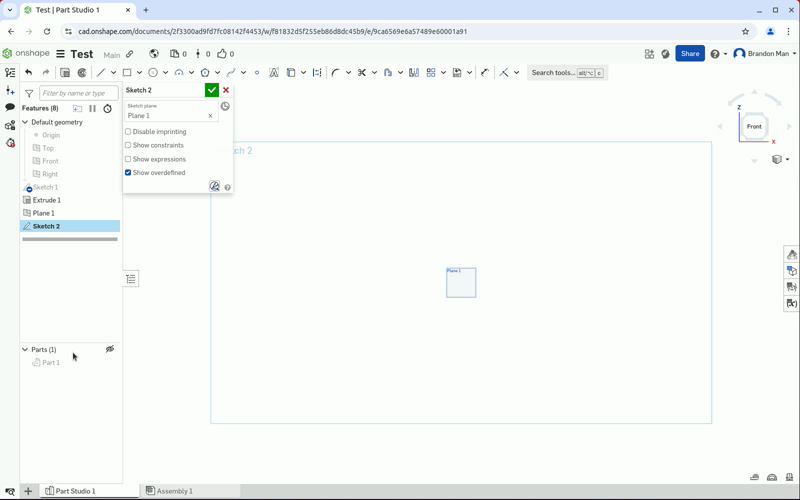
key(c)
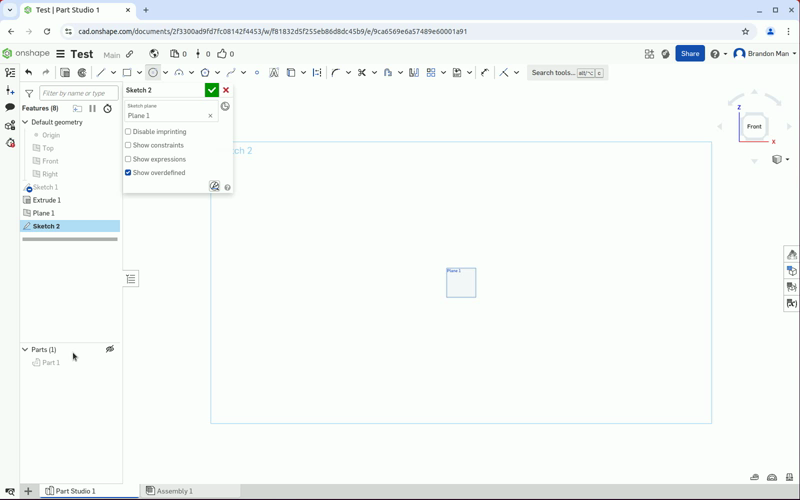
key_down(shift)
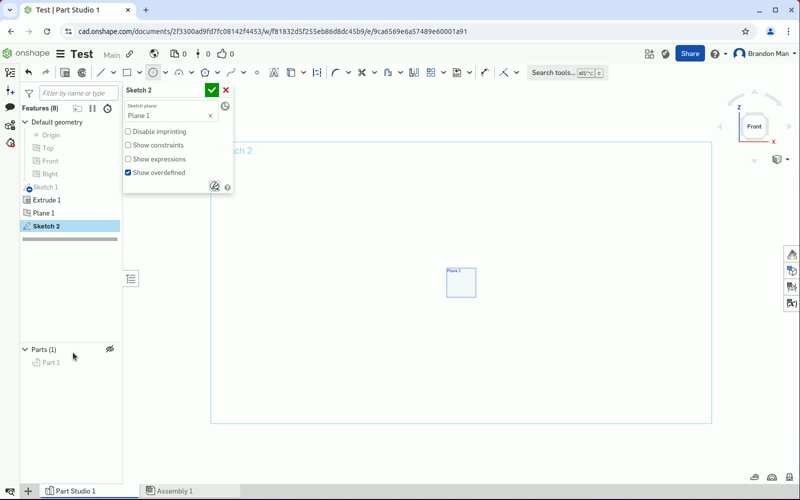
mouse_move(461, 282)
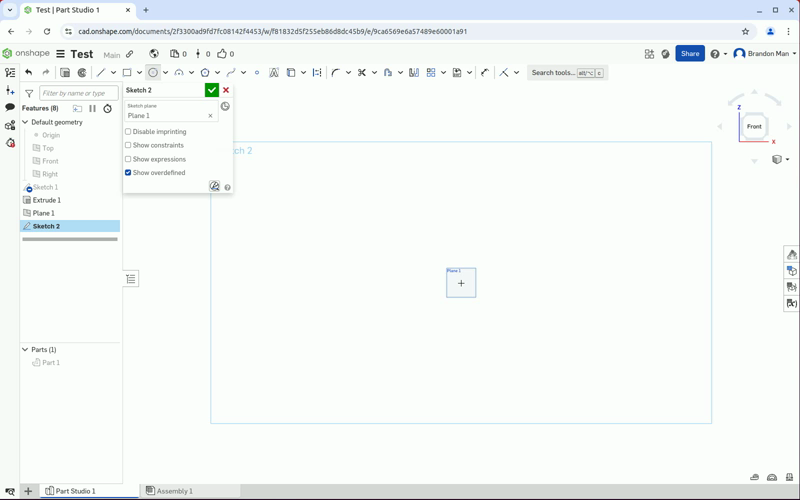
click(461, 282)
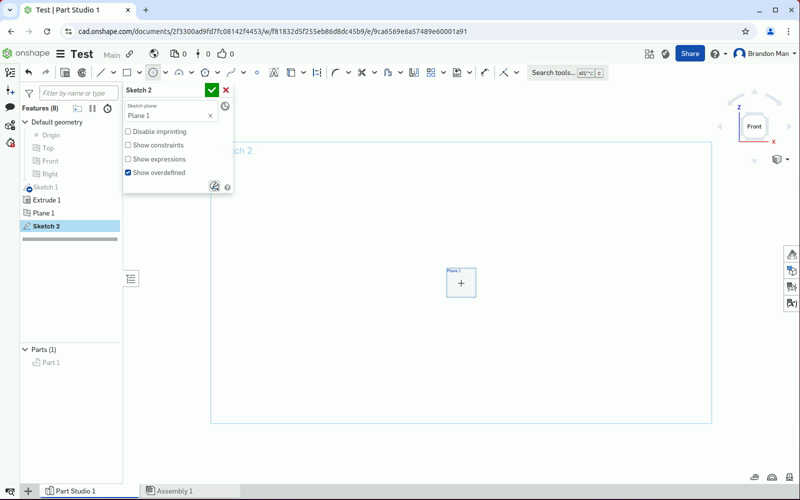
key_up(shift)
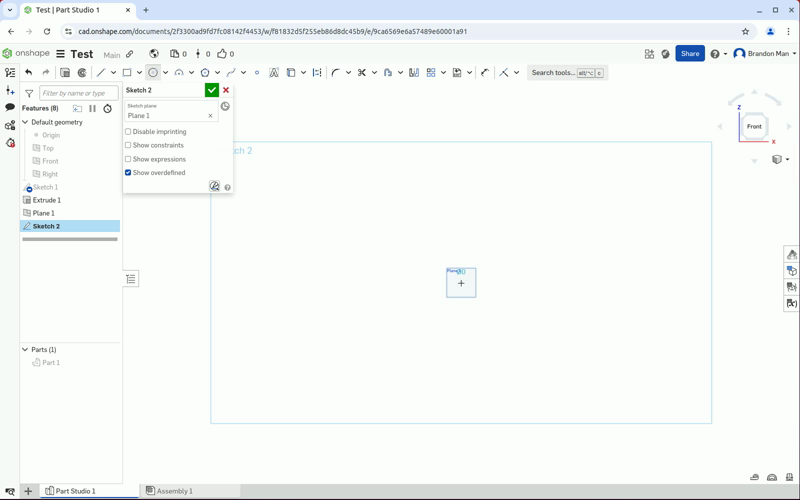
mouse_move(517, 282)
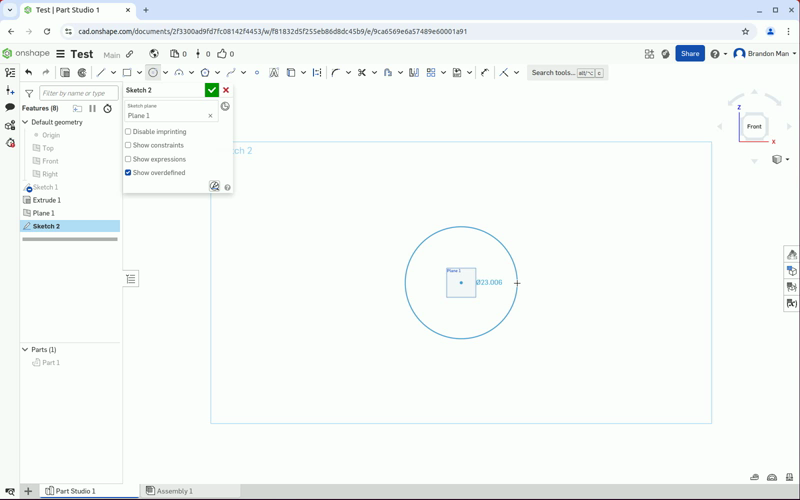
click(517, 282)
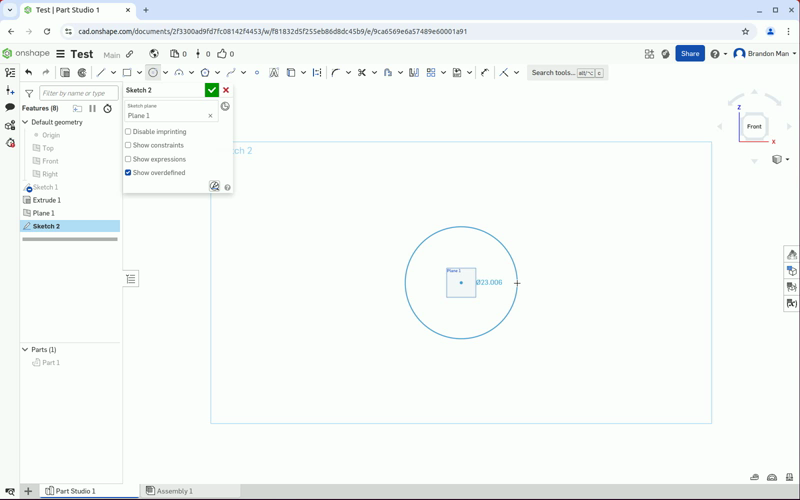
key(esc)
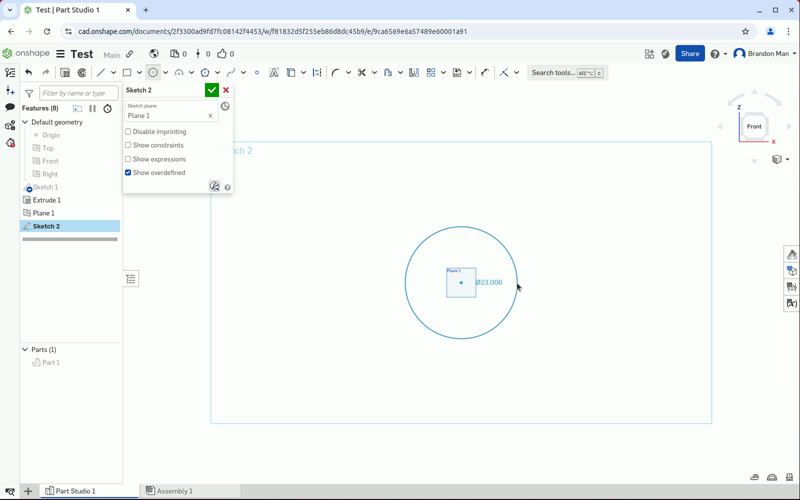
mouse_move(455, 291)
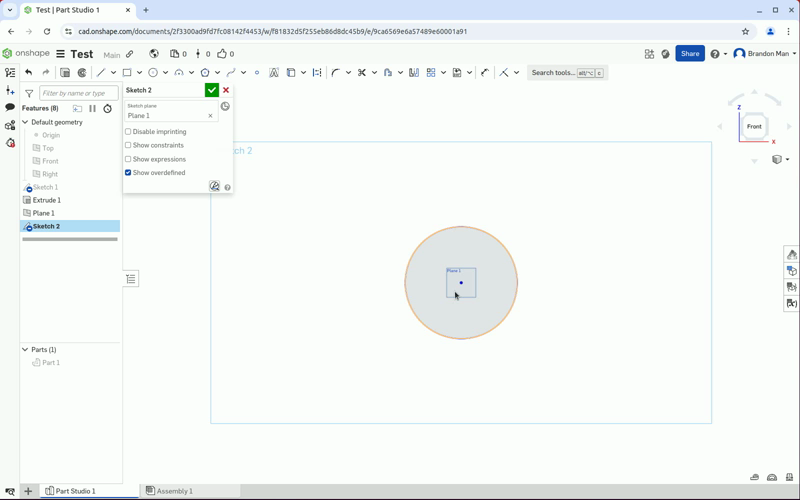
click(455, 291)
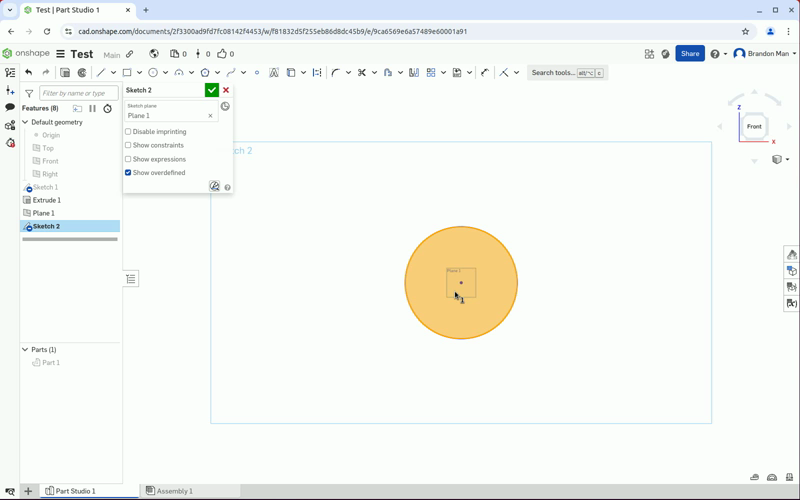
mouse_move(73, 352)
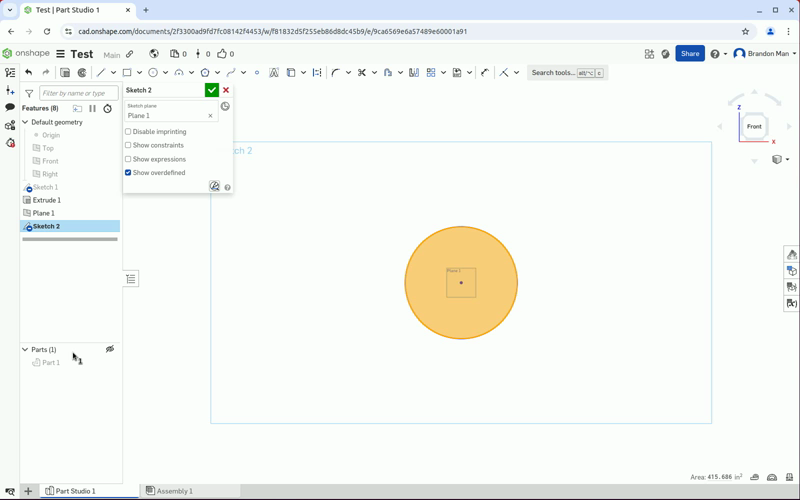
key(shift+y)
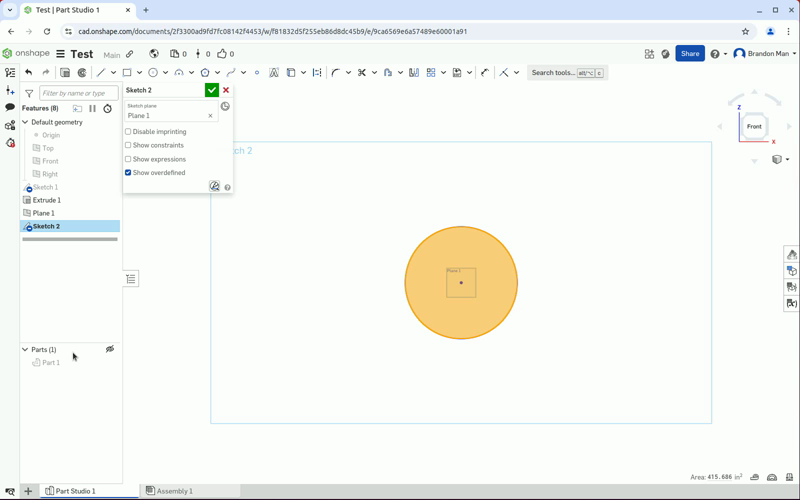
key(shift+e)
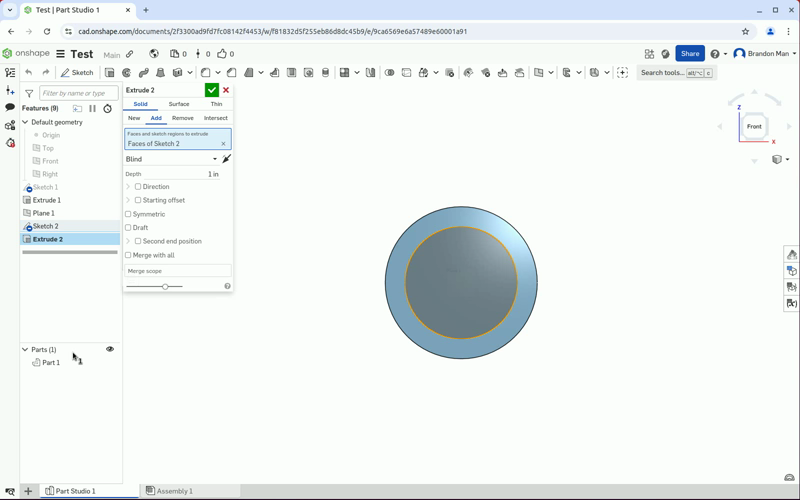
mouse_move(143, 106)
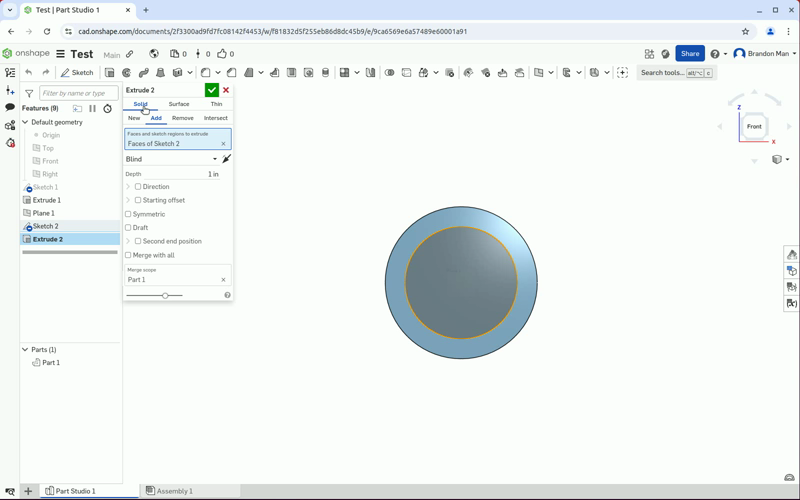
click(143, 106)
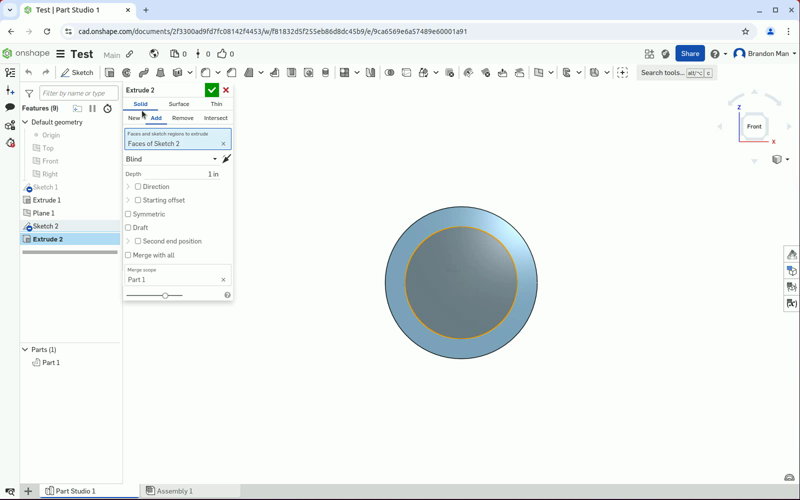
mouse_move(137, 120)
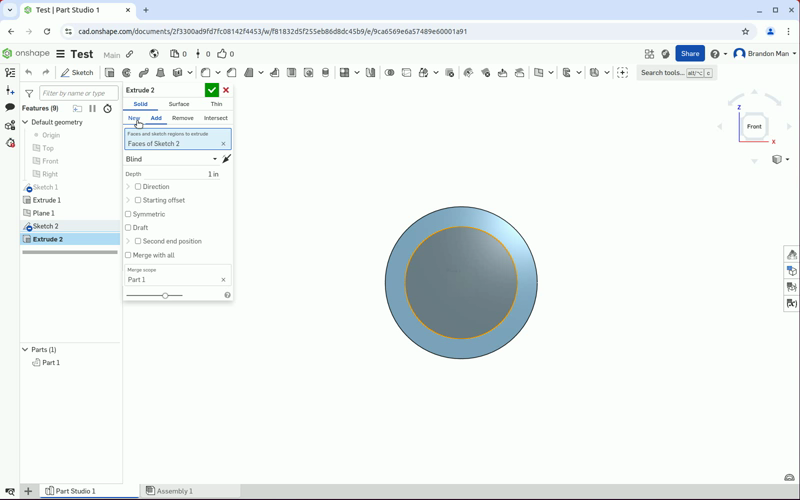
click(137, 120)
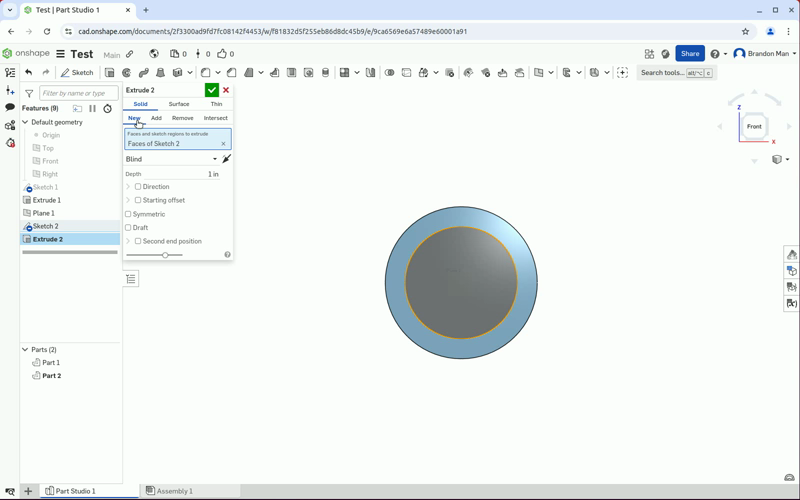
key(tab, 4)
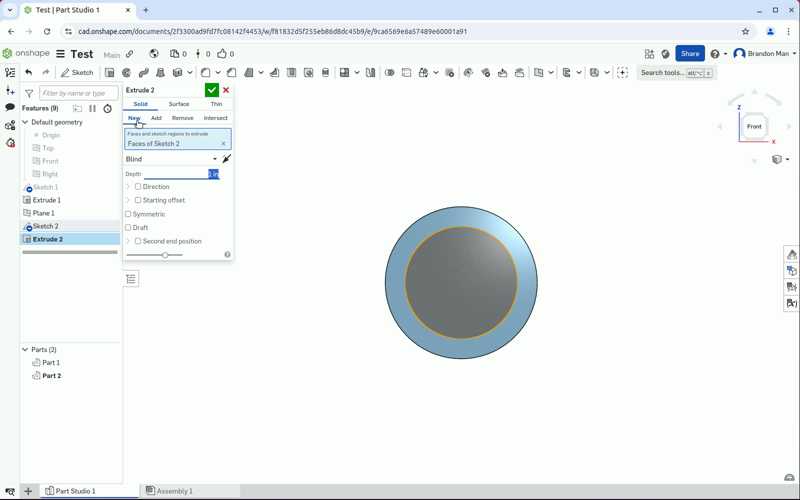
text(15.405)
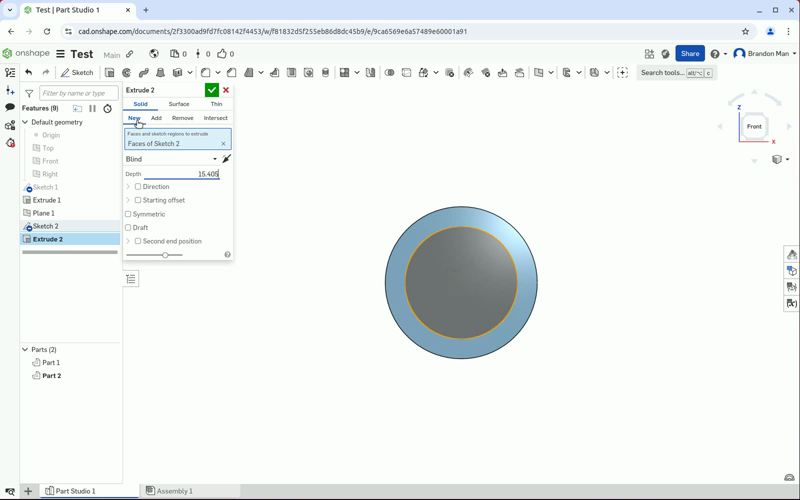
key(enter)
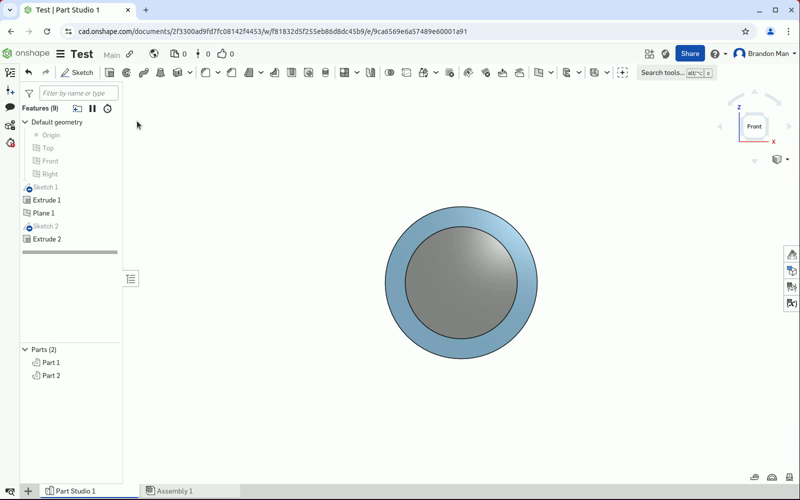
key(shift+h)
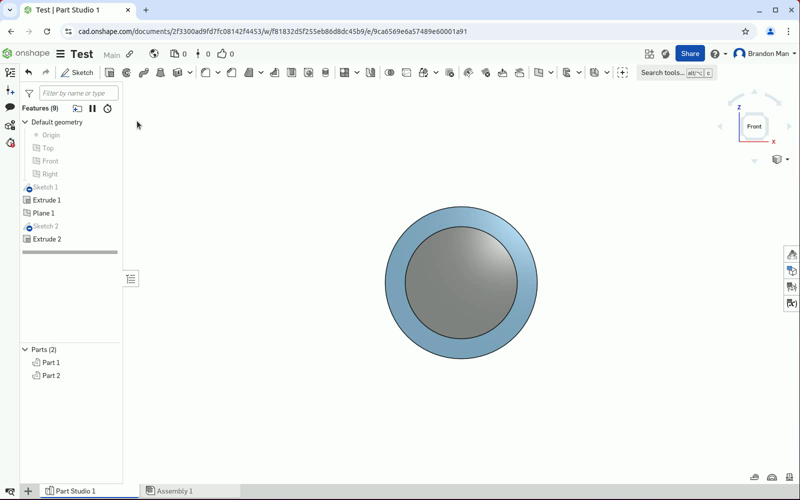
key(shift+h)
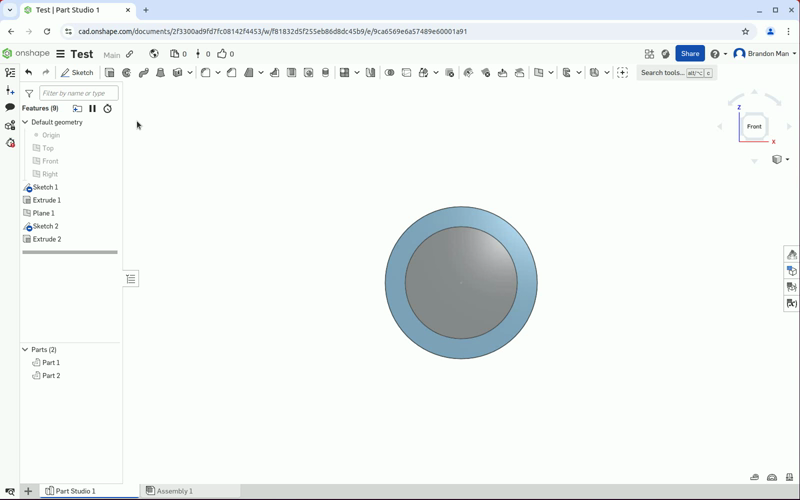
key(shift+7)
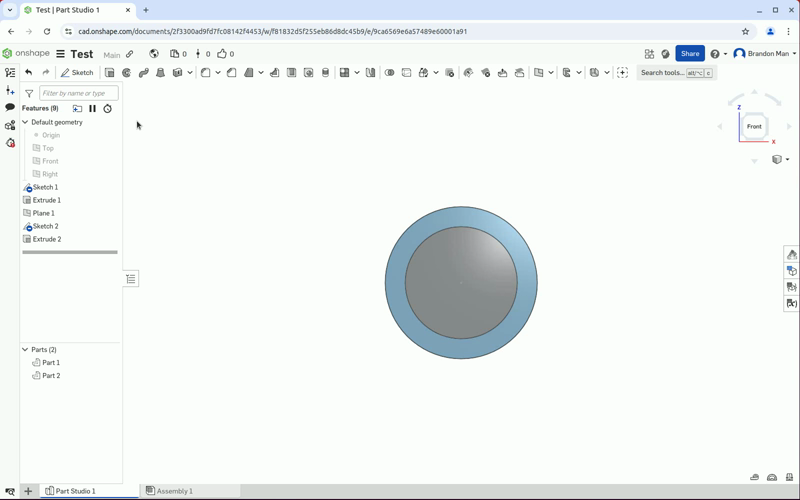
key(left, 2)
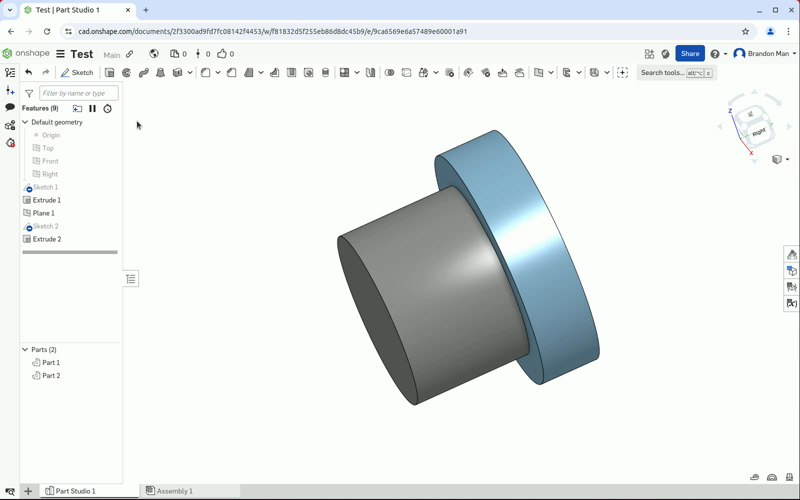
key(down, 2)
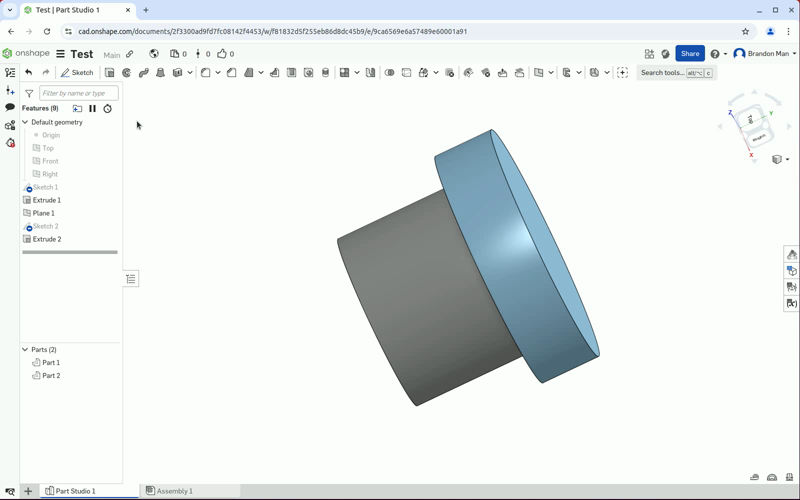
key(up, 2)
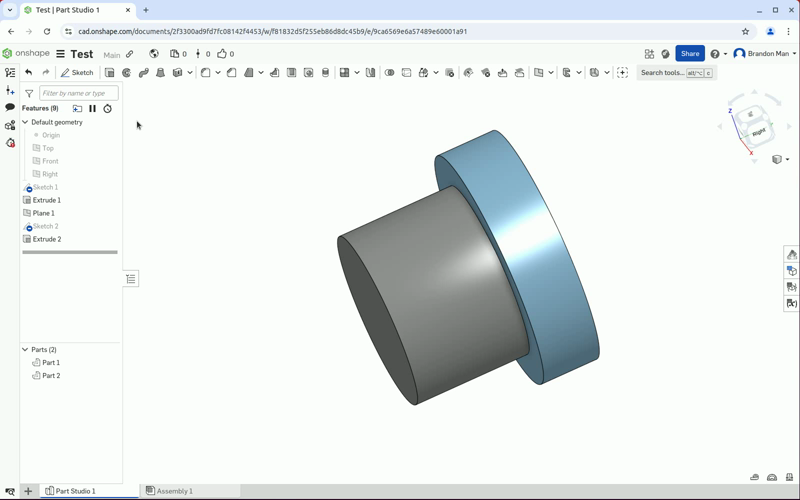
key(right, 2)
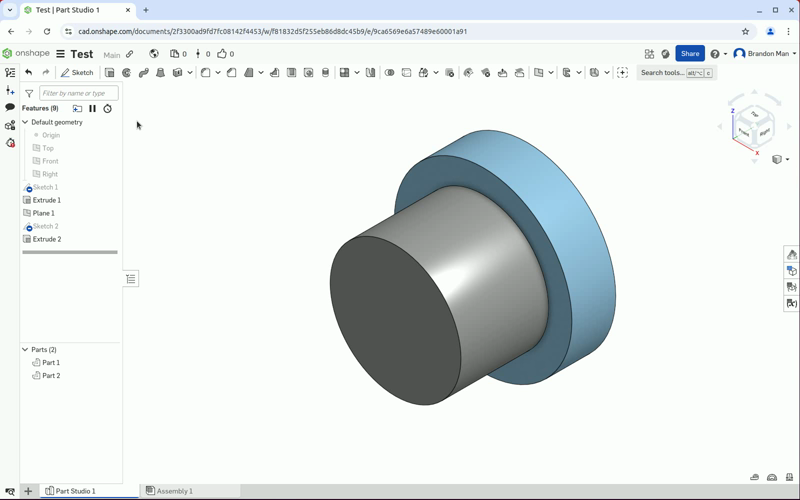
mouse_move(73, 189)
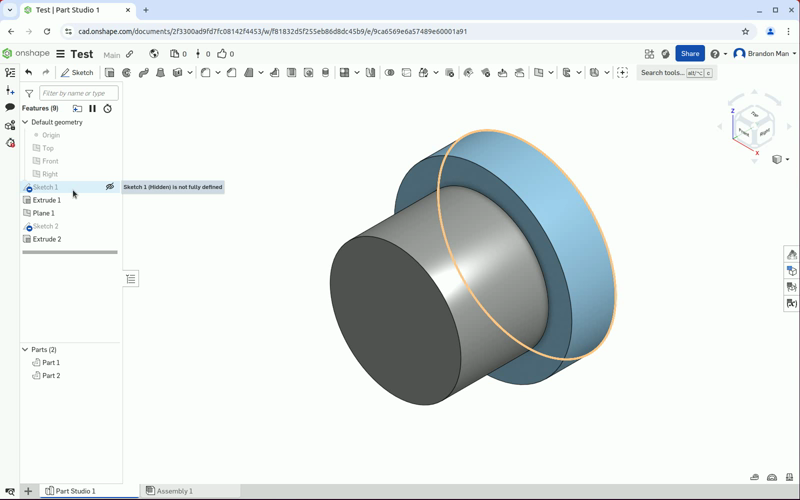
click(73, 189)